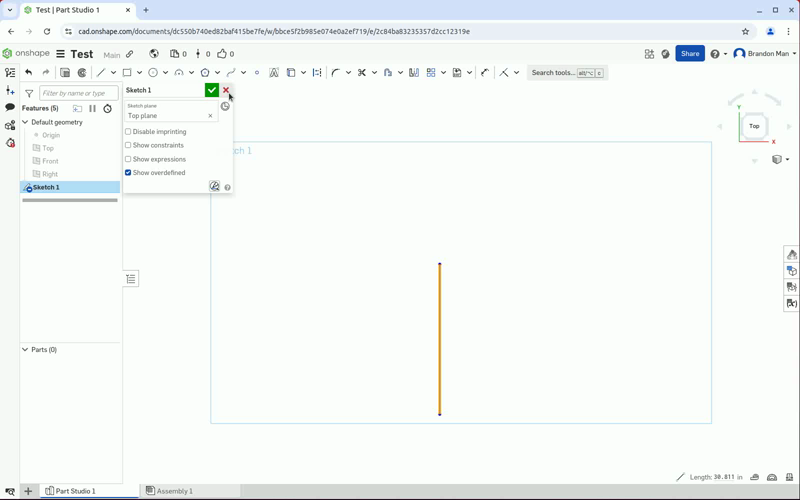
key(shift+h)
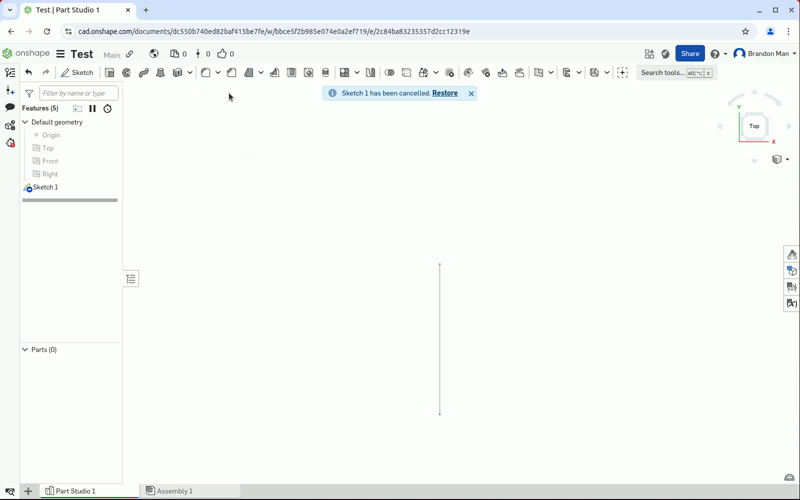
key(shift+s)
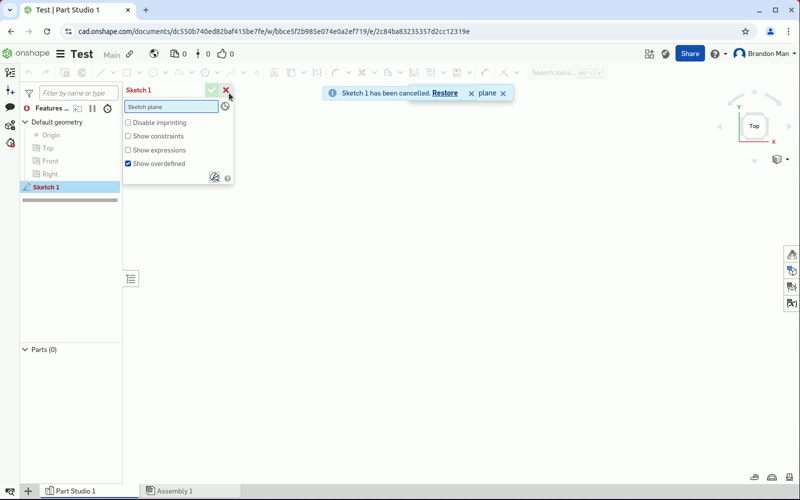
mouse_move(73, 150)
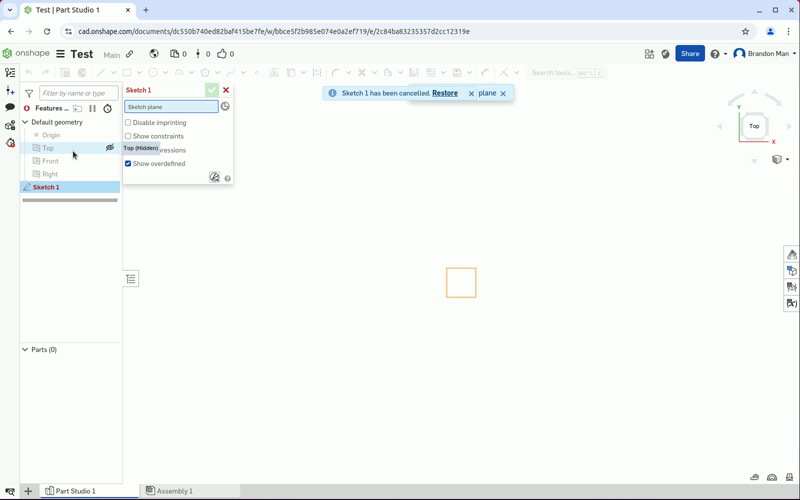
click(73, 150)
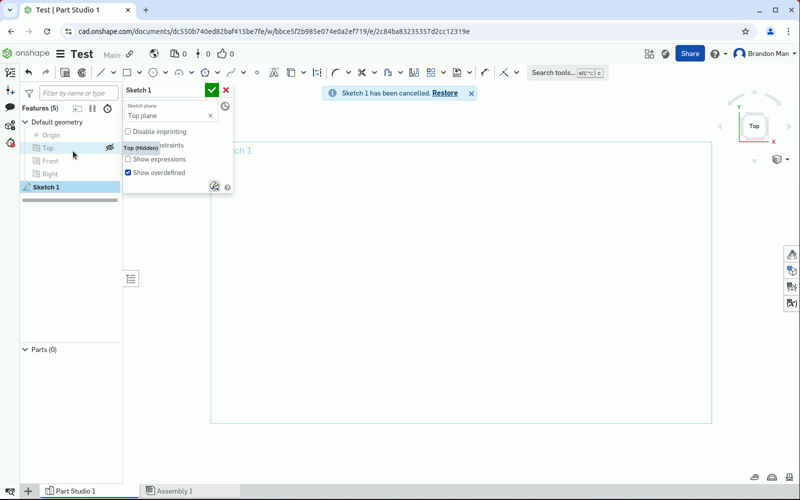
mouse_move(73, 352)
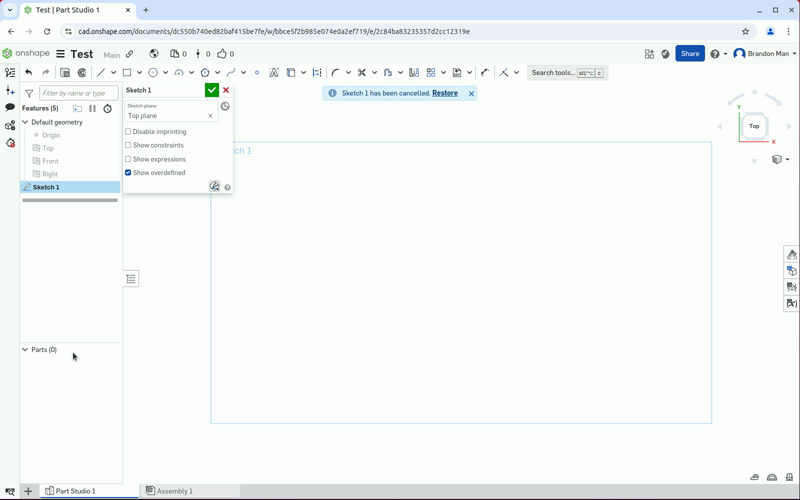
key(y)
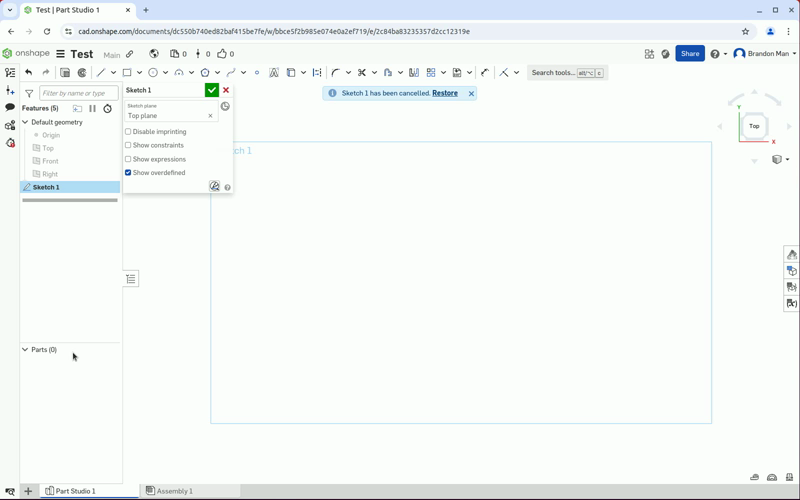
key(c)
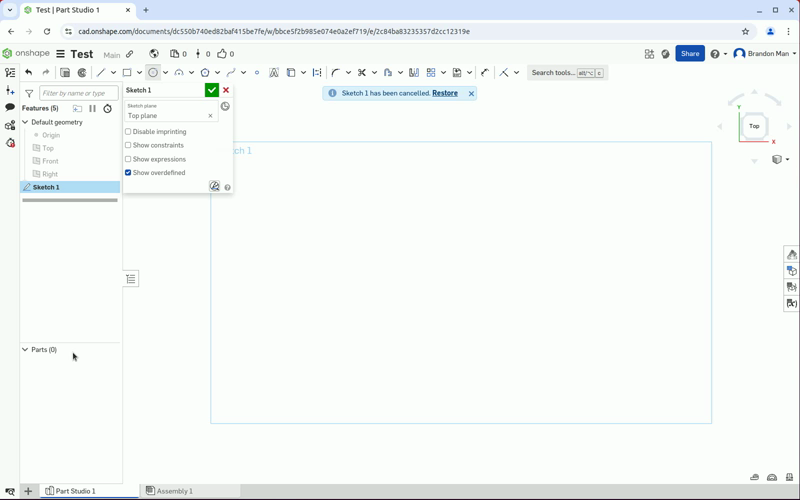
key_down(shift)
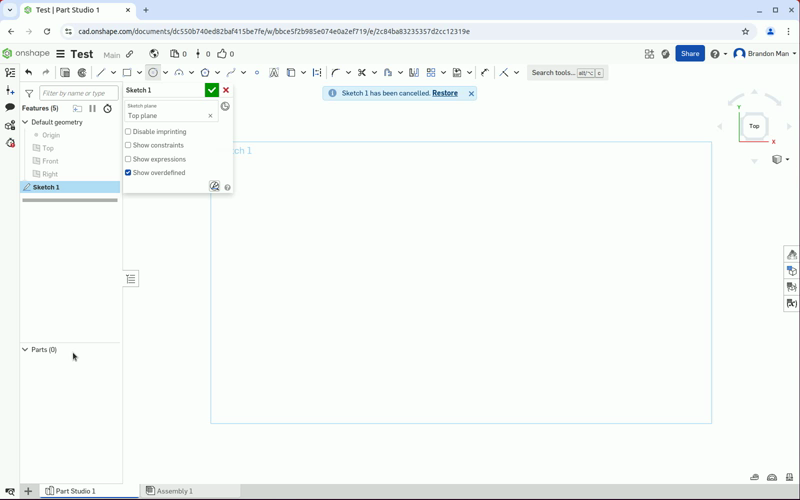
mouse_move(461, 282)
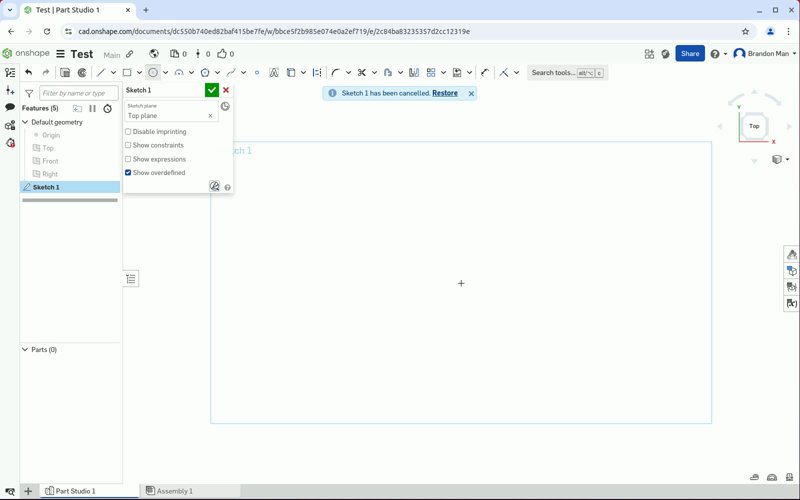
click(461, 282)
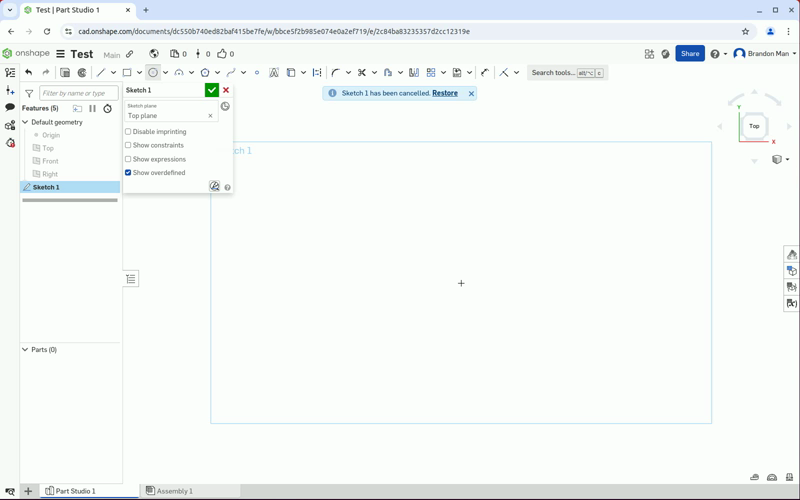
key_up(shift)
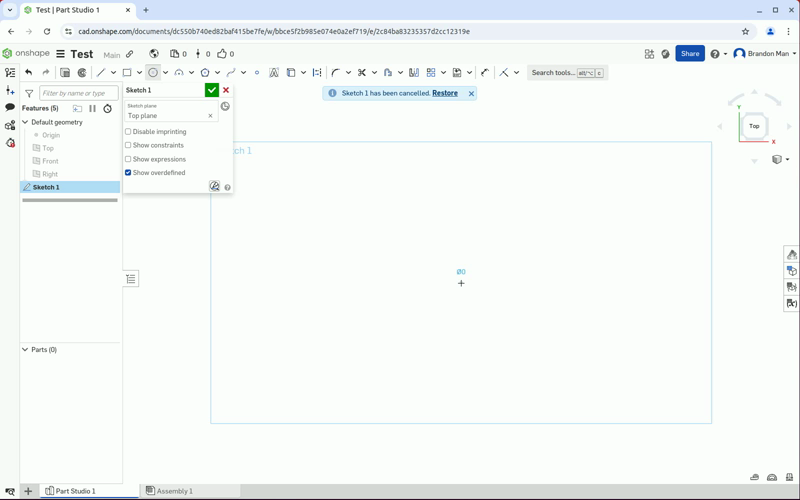
mouse_move(495, 282)
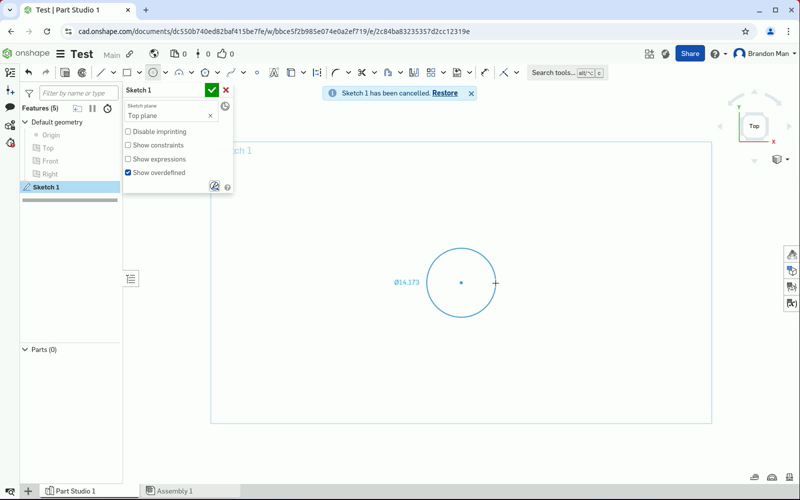
click(495, 282)
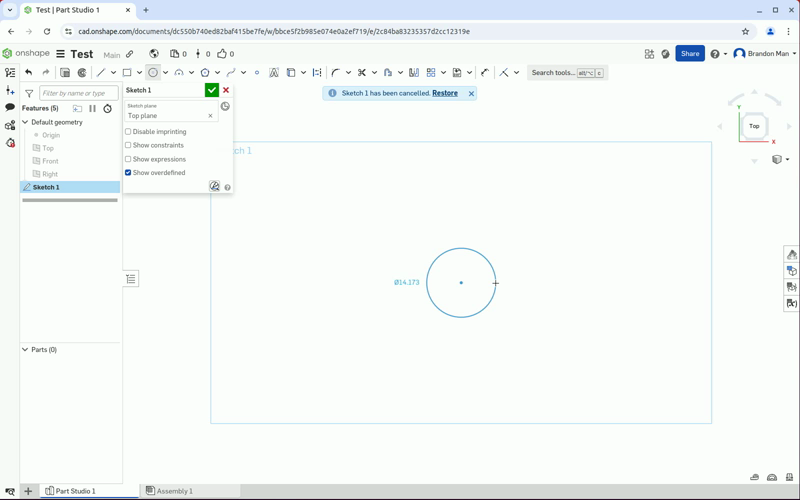
key(esc)
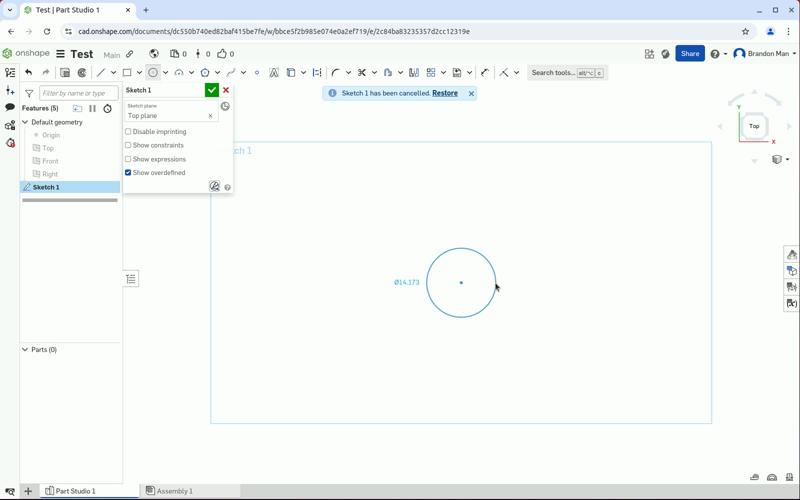
mouse_move(456, 283)
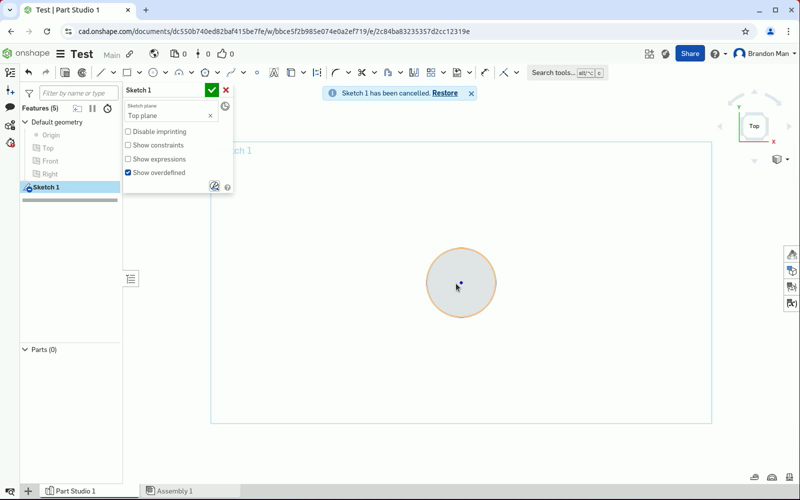
click(456, 283)
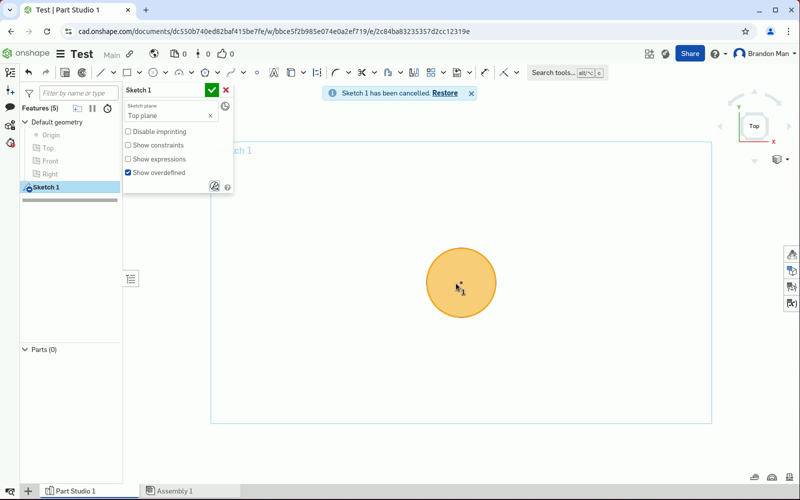
mouse_move(73, 352)
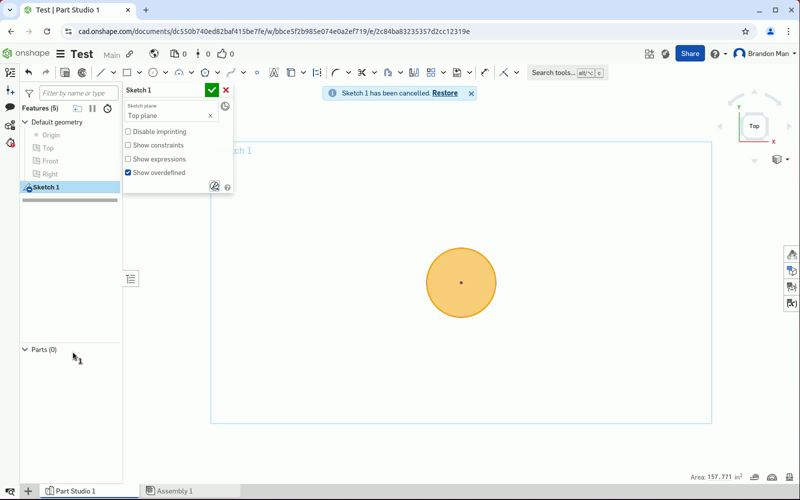
key(shift+y)
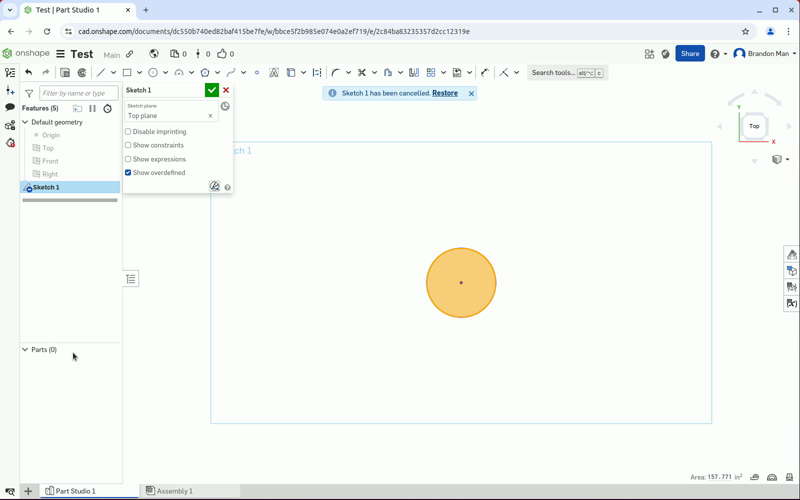
key(shift+e)
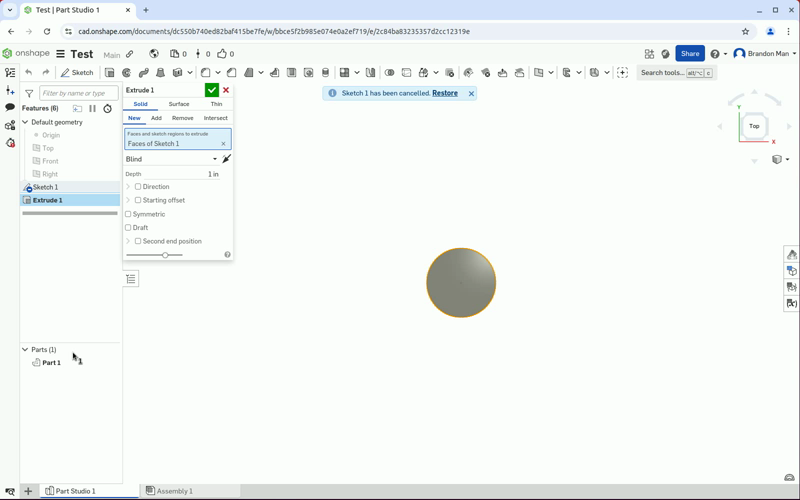
mouse_move(143, 106)
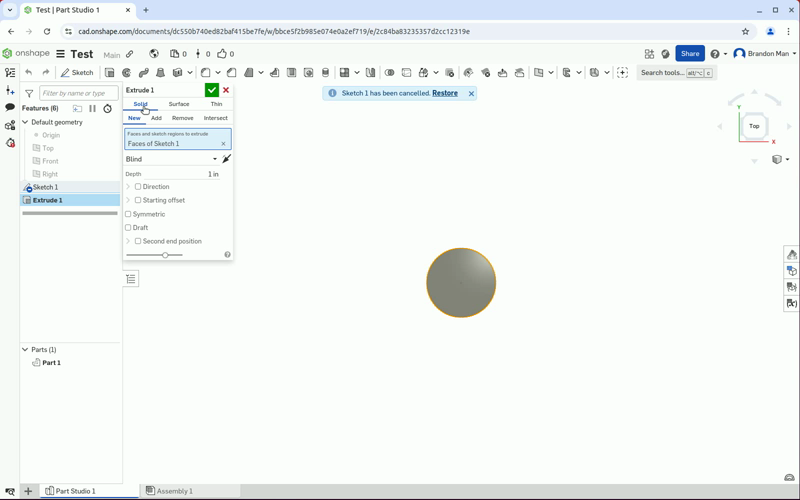
click(143, 106)
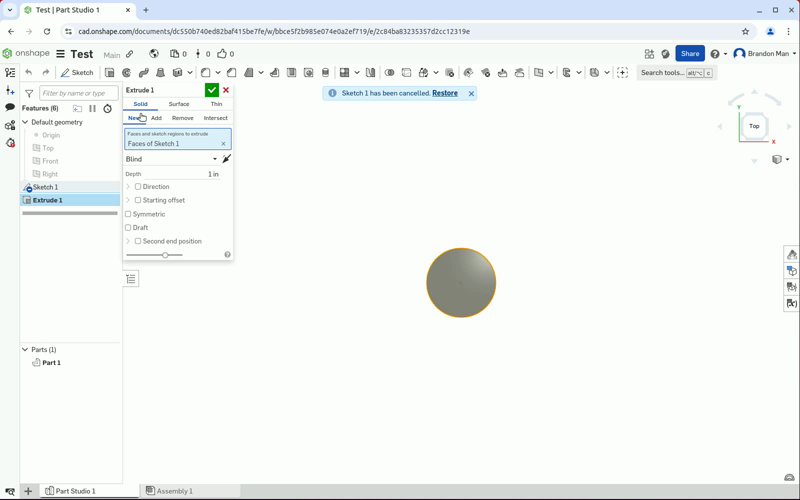
mouse_move(137, 120)
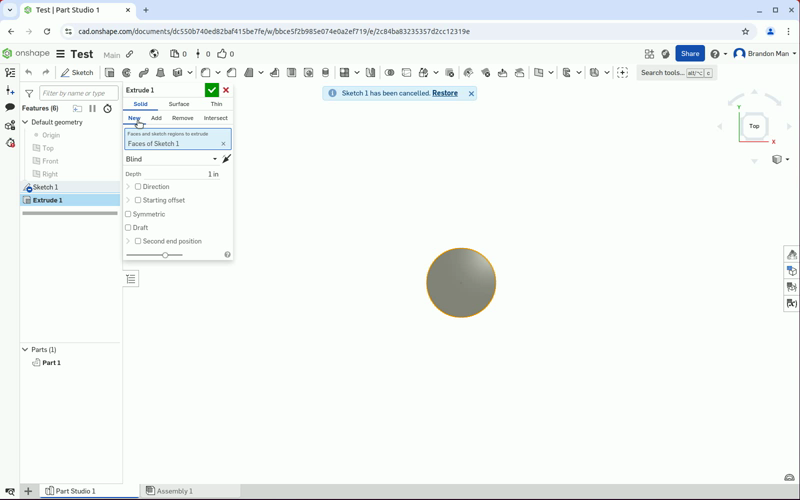
click(137, 120)
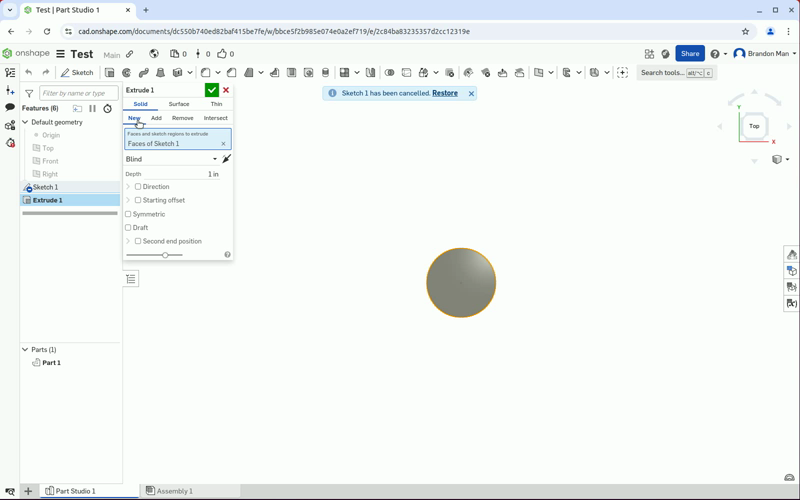
key(tab, 4)
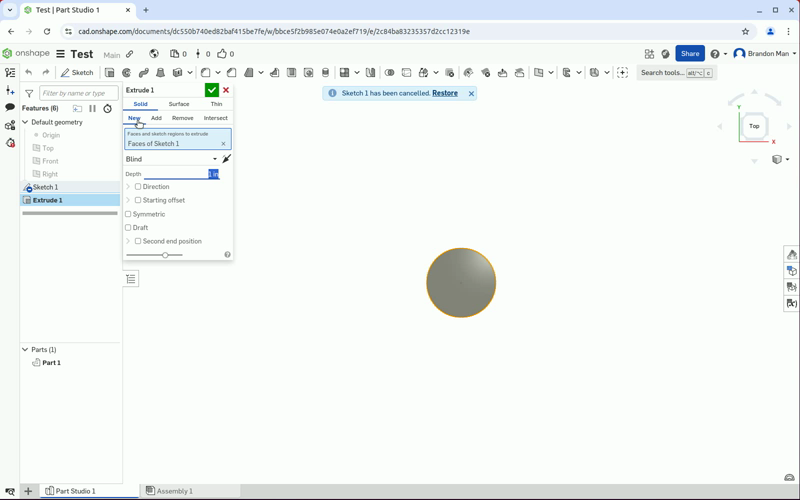
text(0.963)
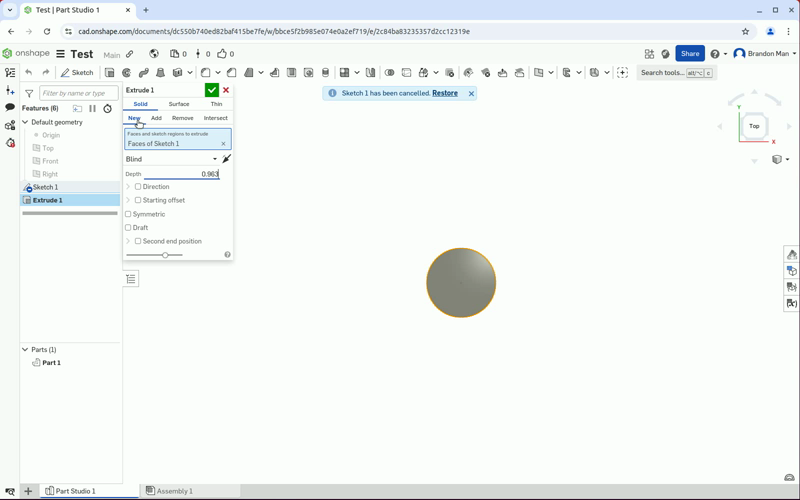
key(enter)
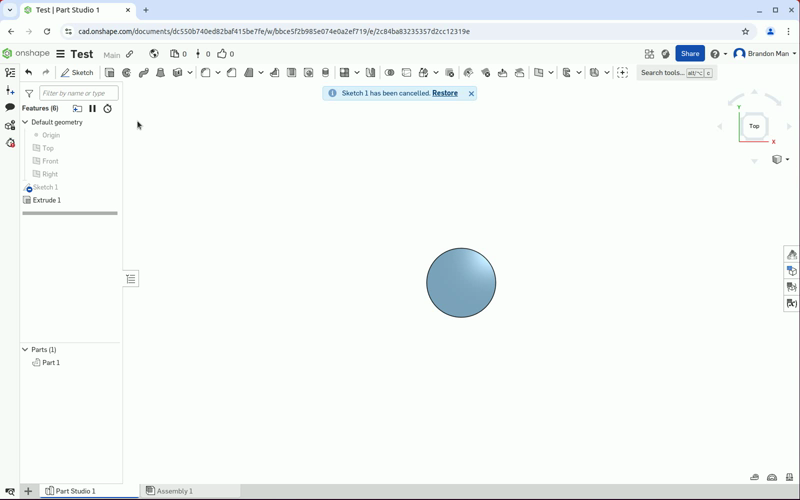
key(shift+h)
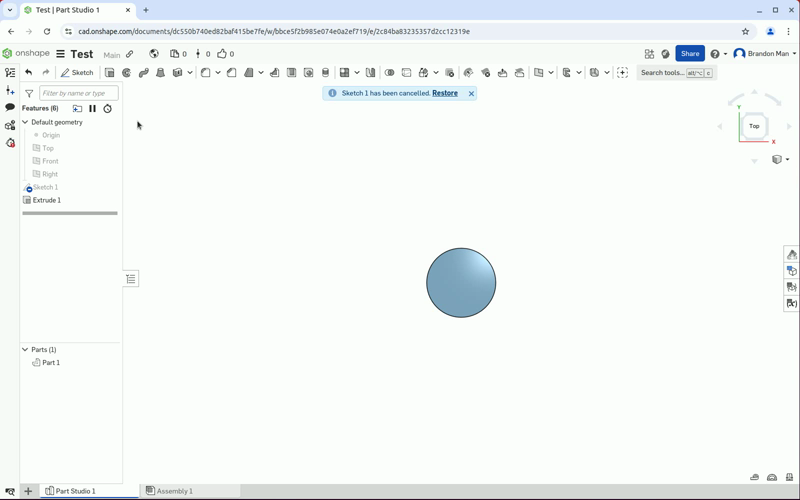
key(shift+h)
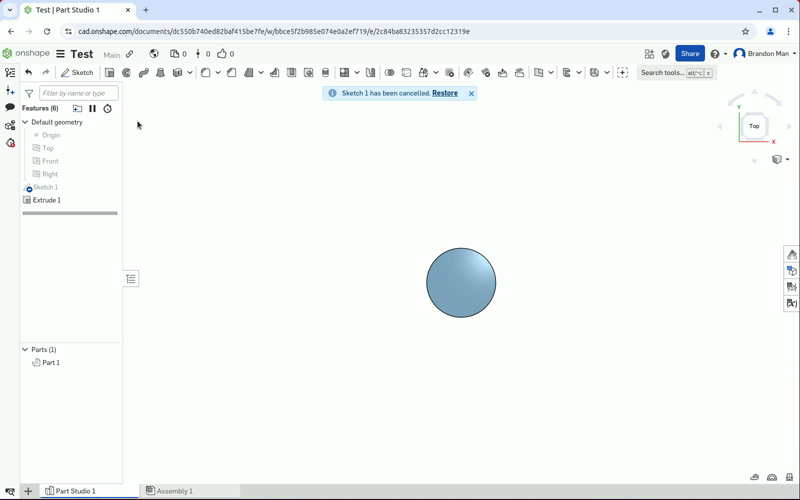
mouse_move(73, 189)
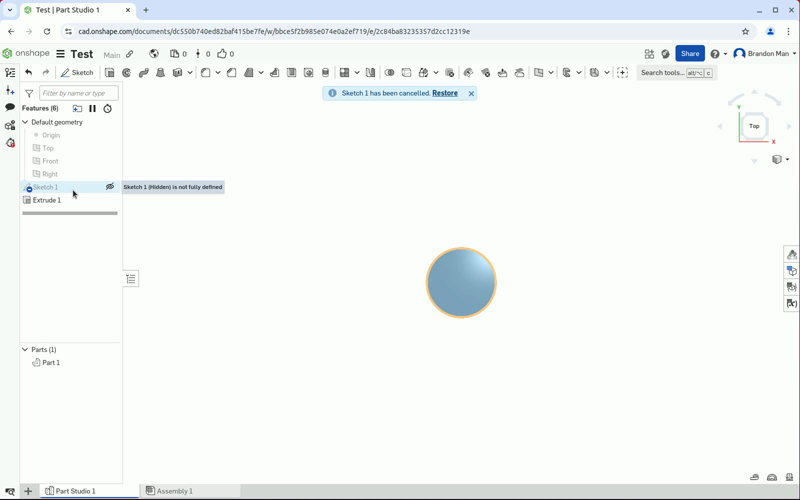
click(73, 189)
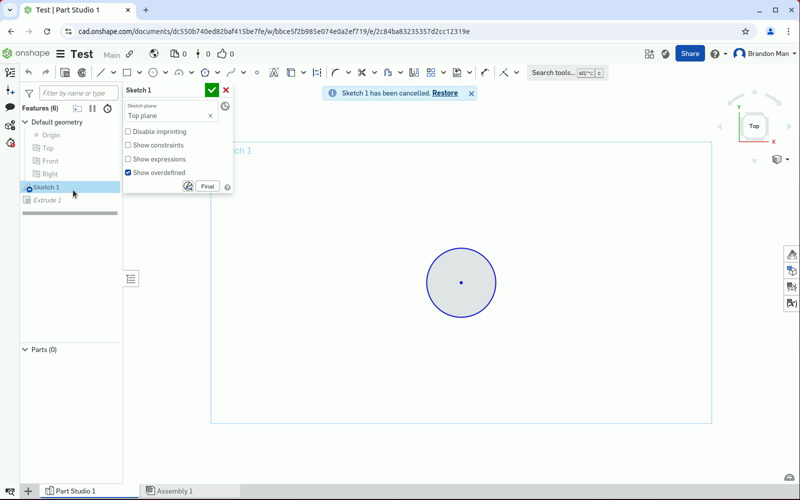
mouse_move(229, 92)
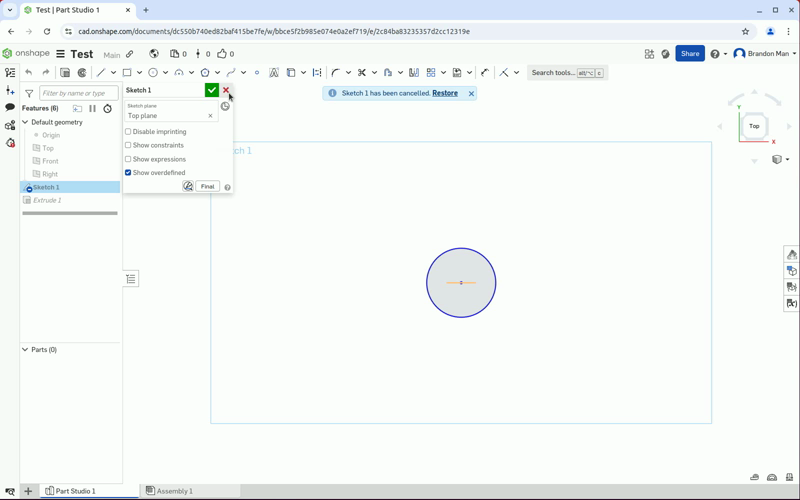
click(229, 92)
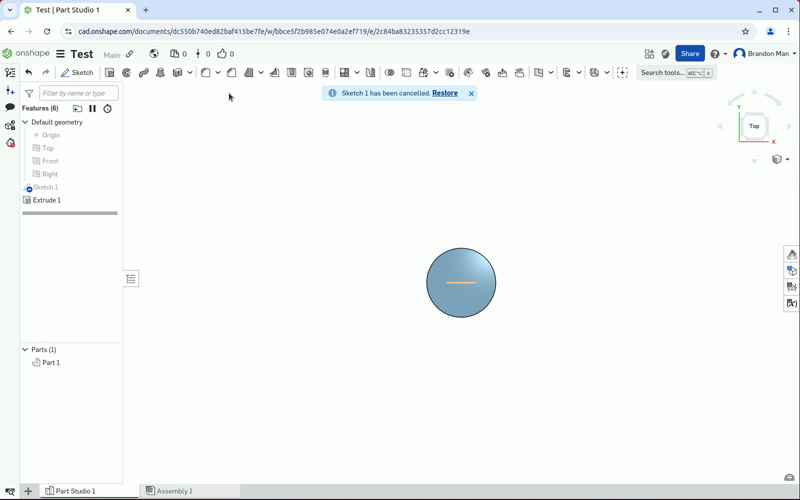
mouse_move(541, 75)
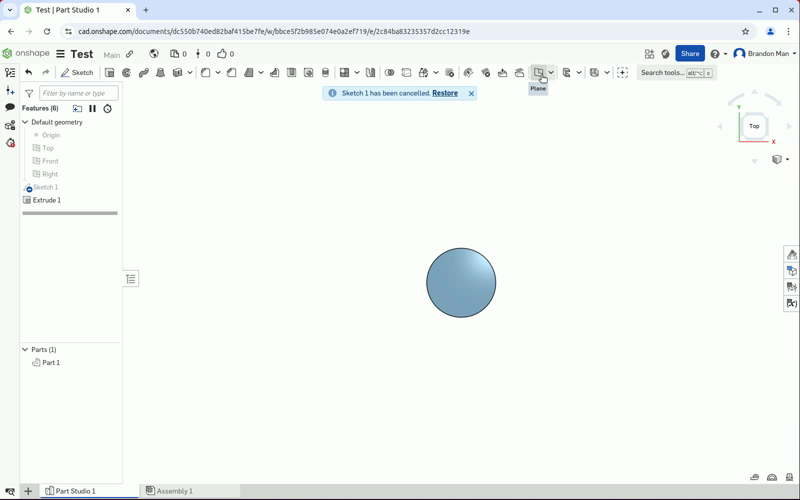
click(541, 75)
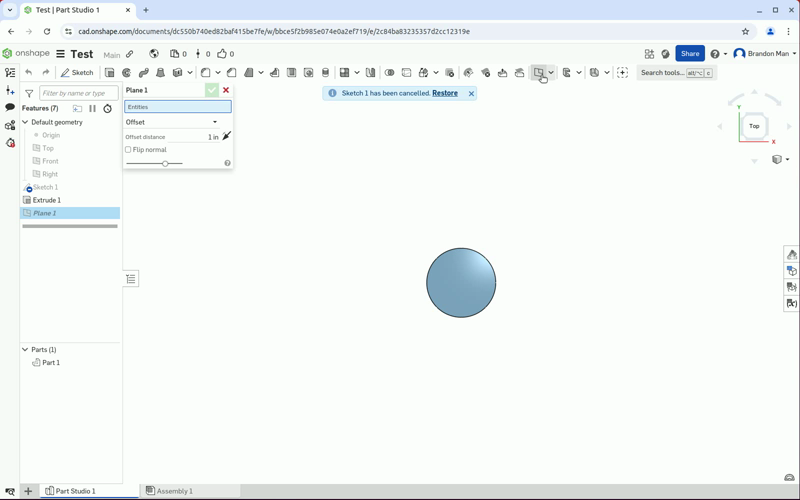
mouse_move(73, 150)
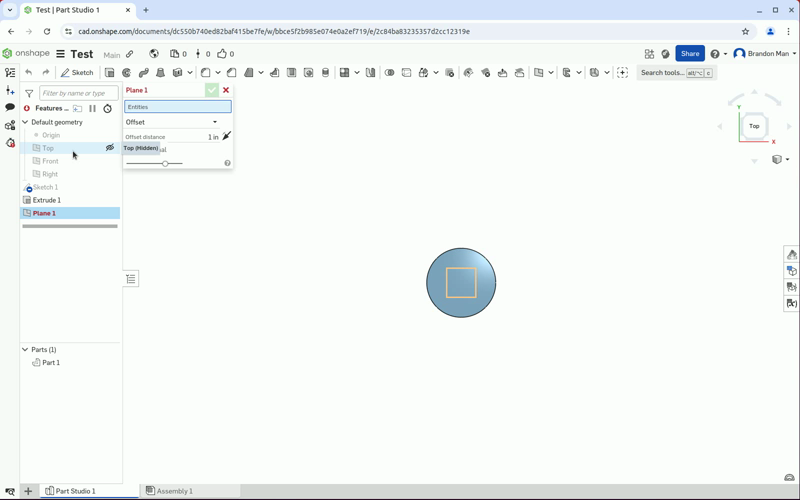
click(73, 150)
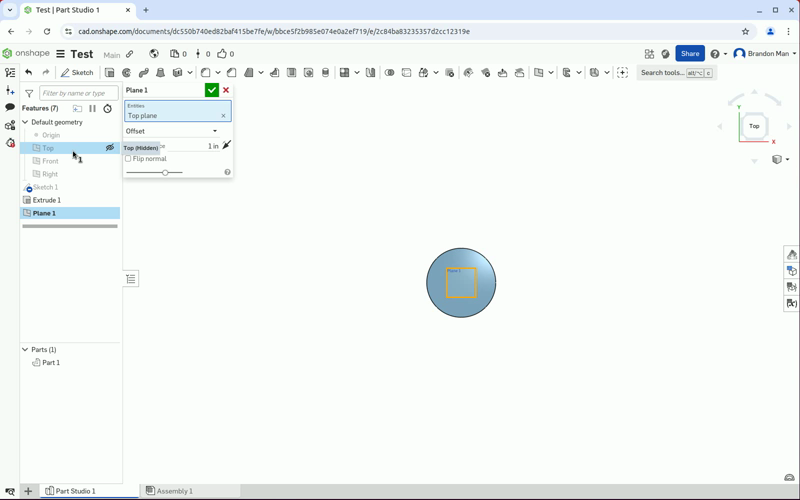
key(tab, 2)
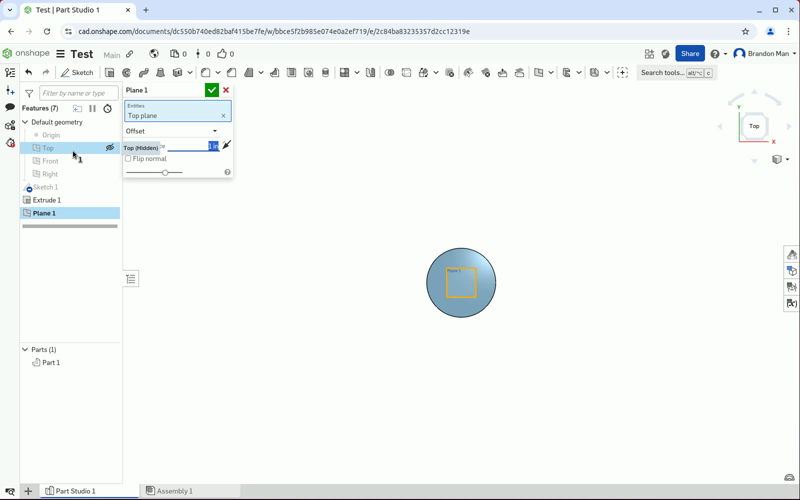
text(0.955)
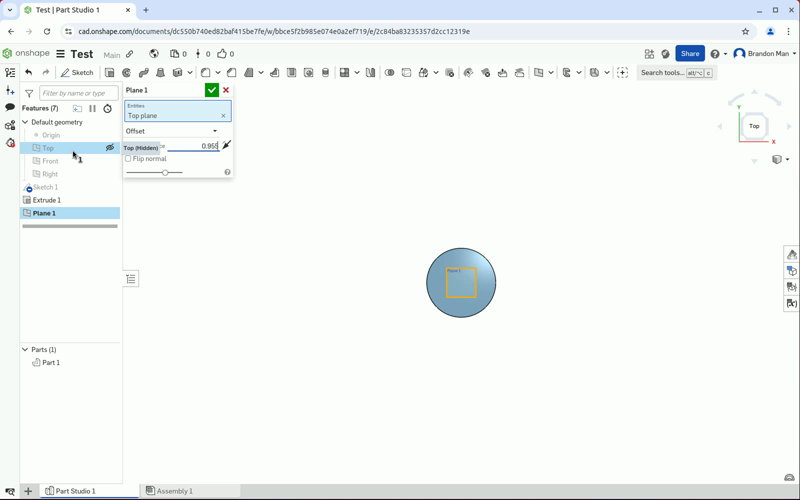
key(enter, 2)
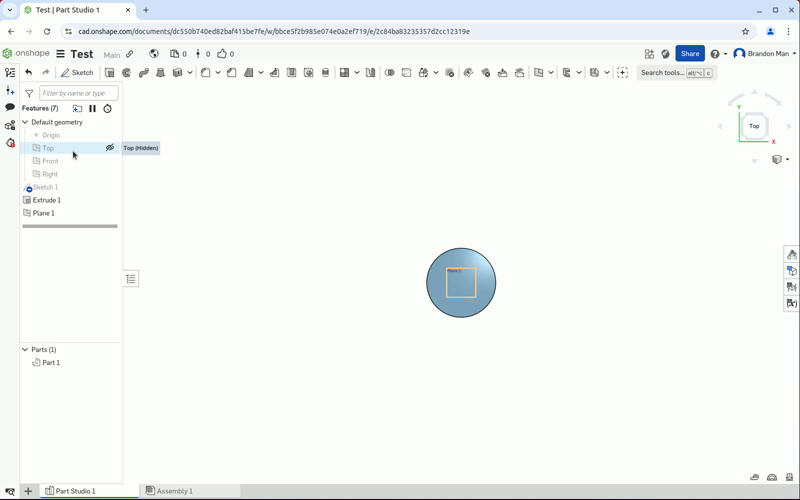
key(shift+s)
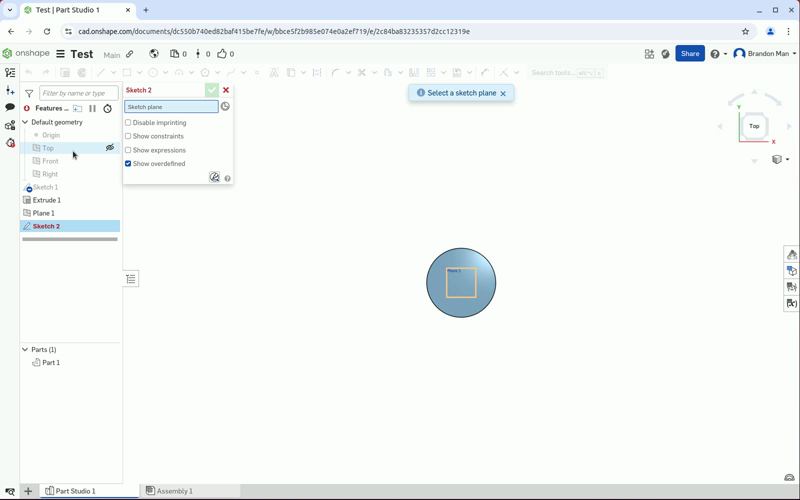
mouse_move(73, 215)
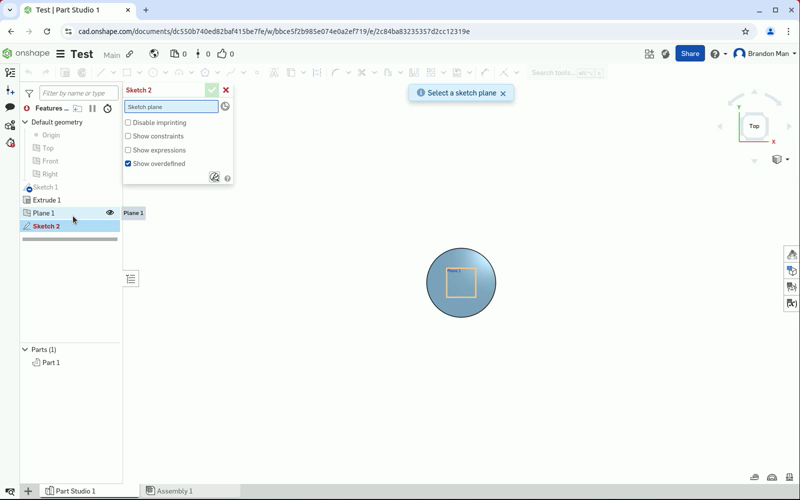
click(73, 215)
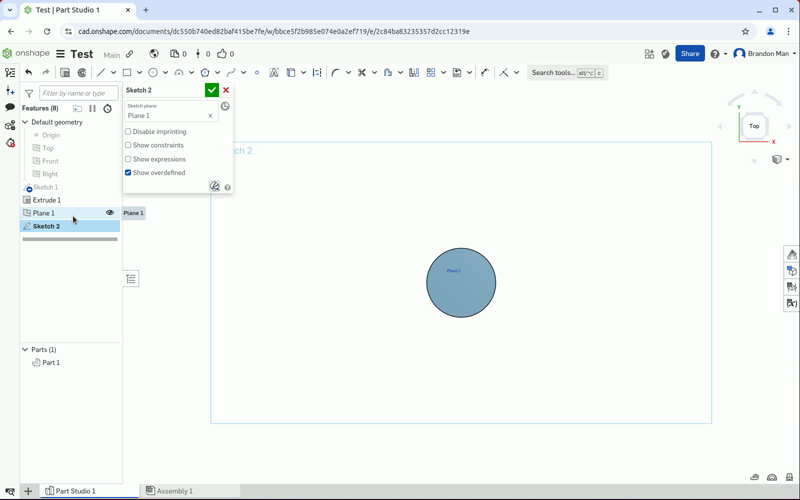
mouse_move(73, 352)
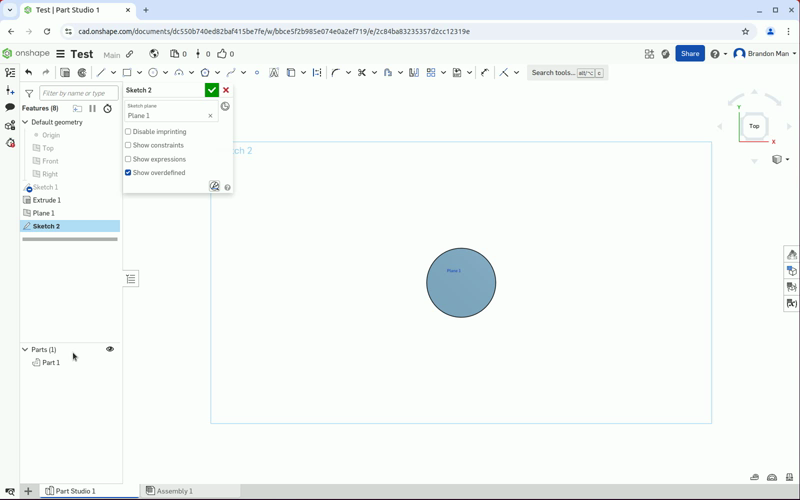
key(y)
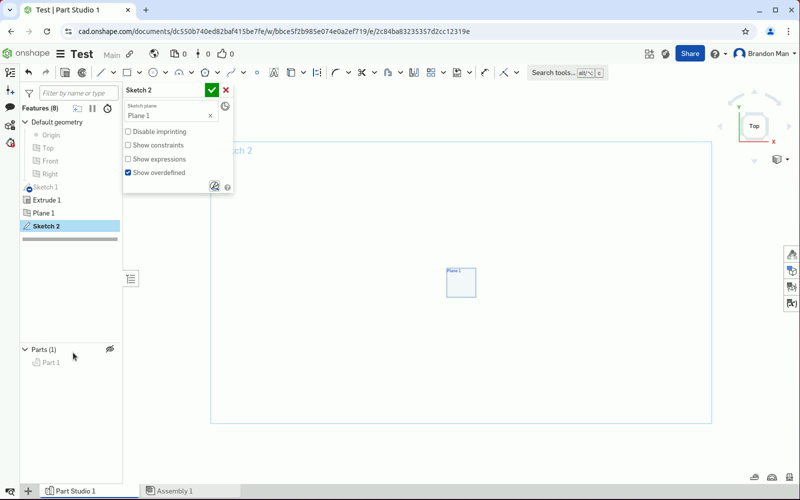
key(c)
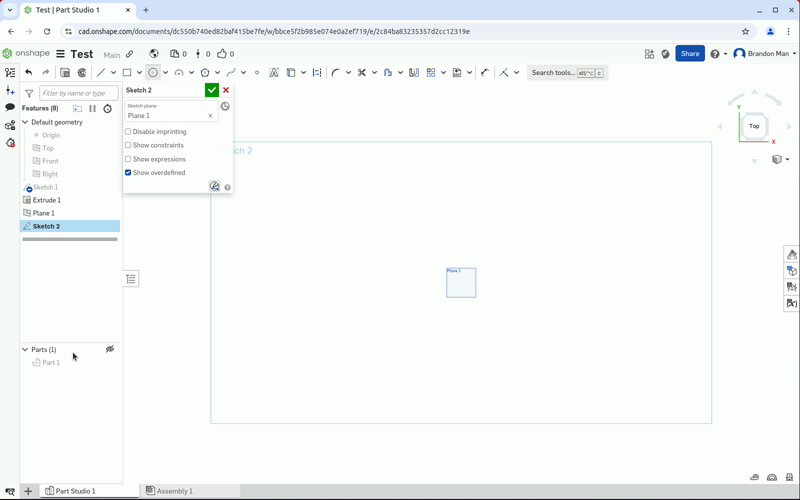
key_down(shift)
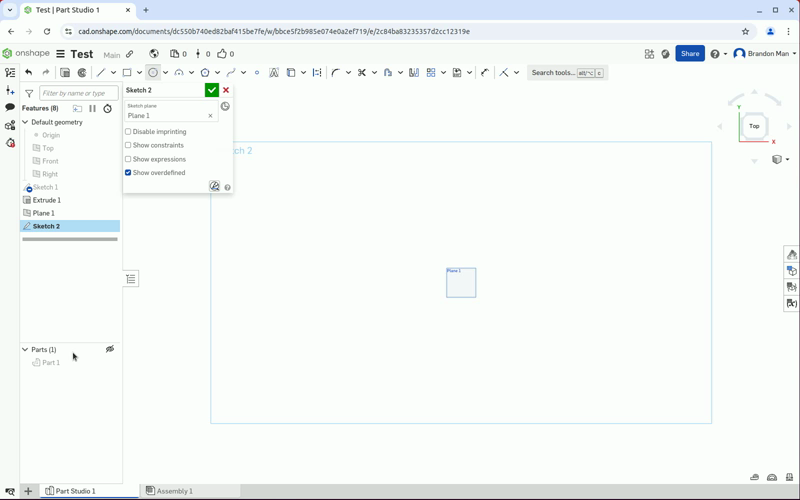
mouse_move(461, 282)
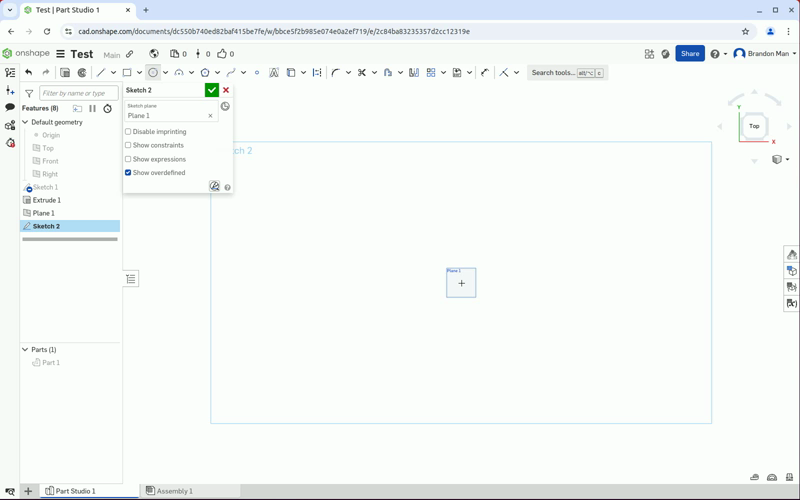
click(461, 282)
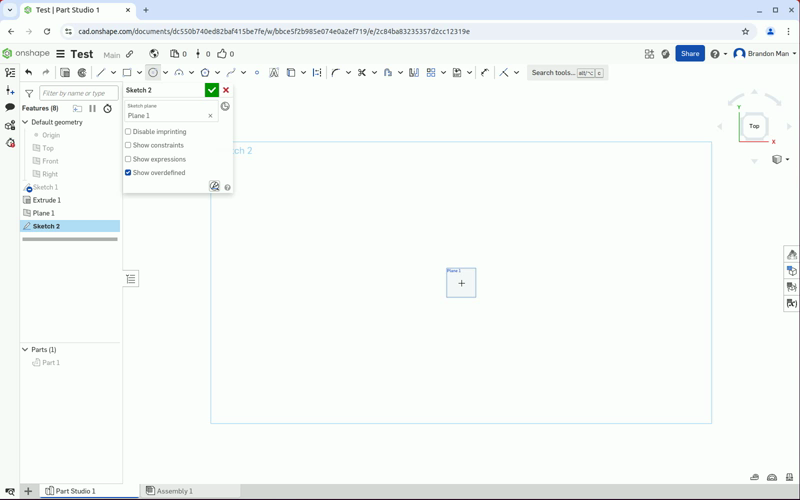
key_up(shift)
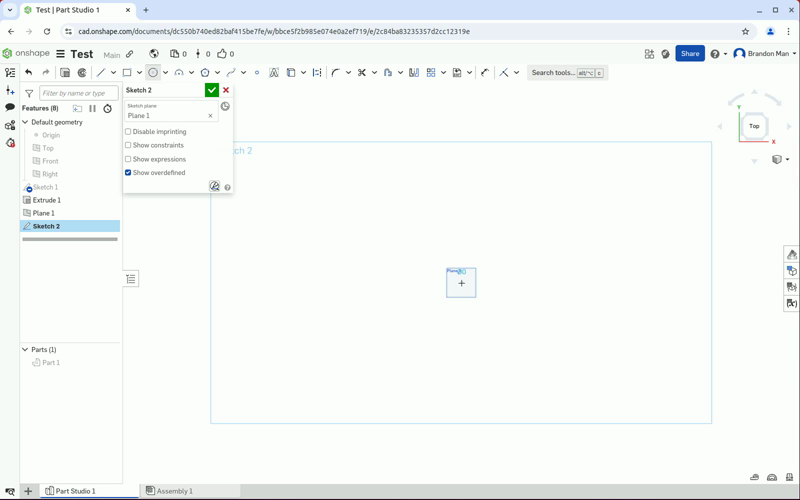
mouse_move(474, 282)
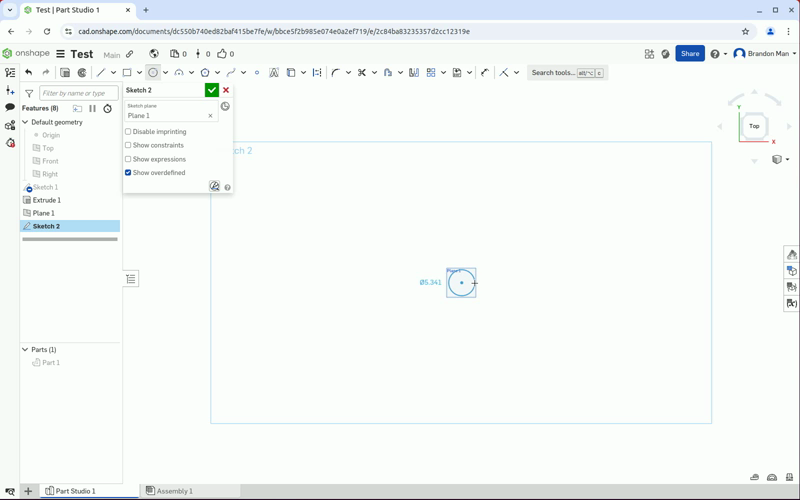
click(474, 282)
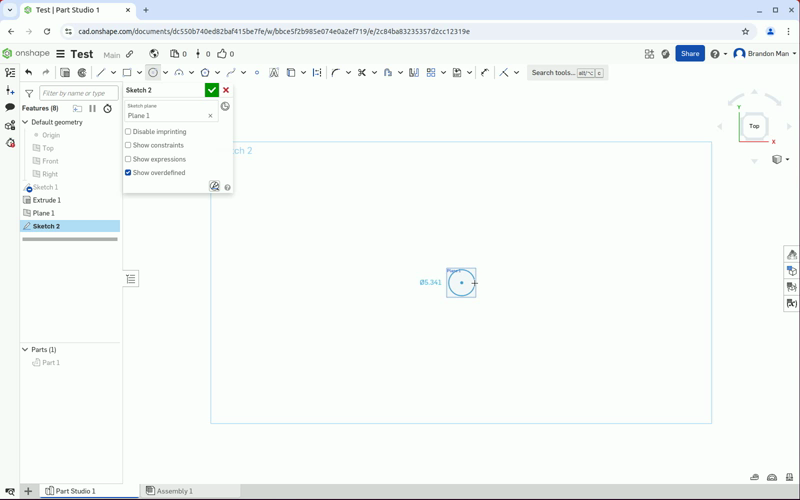
key(esc)
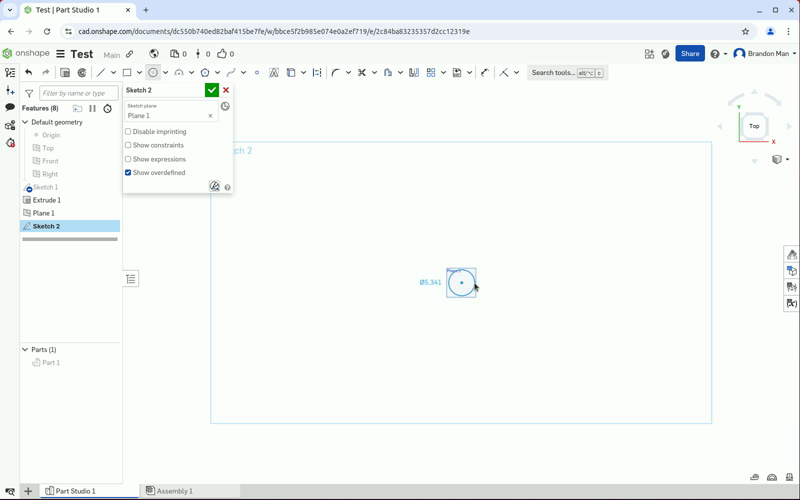
mouse_move(466, 278)
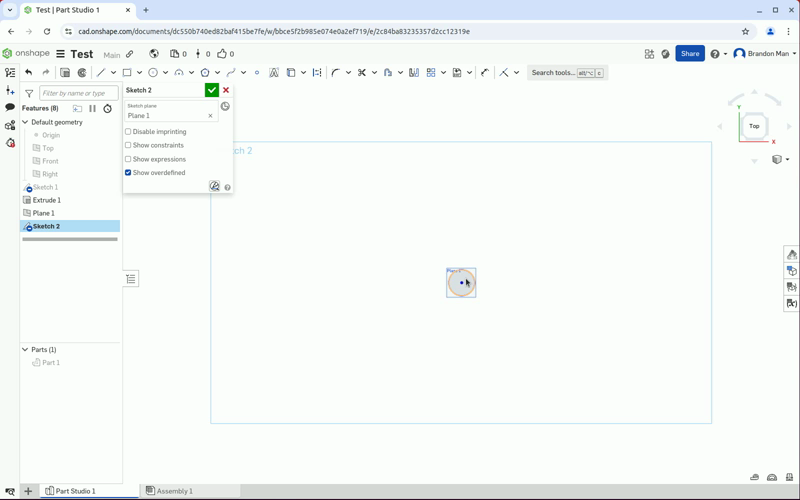
scroll(6)
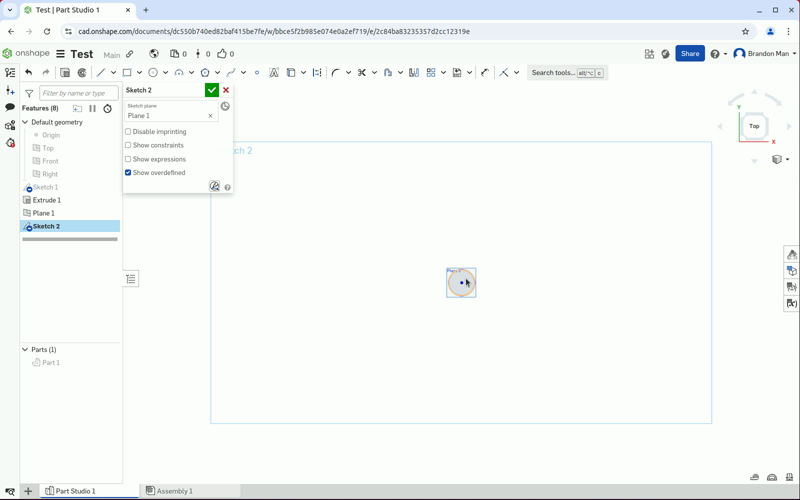
scroll(6)
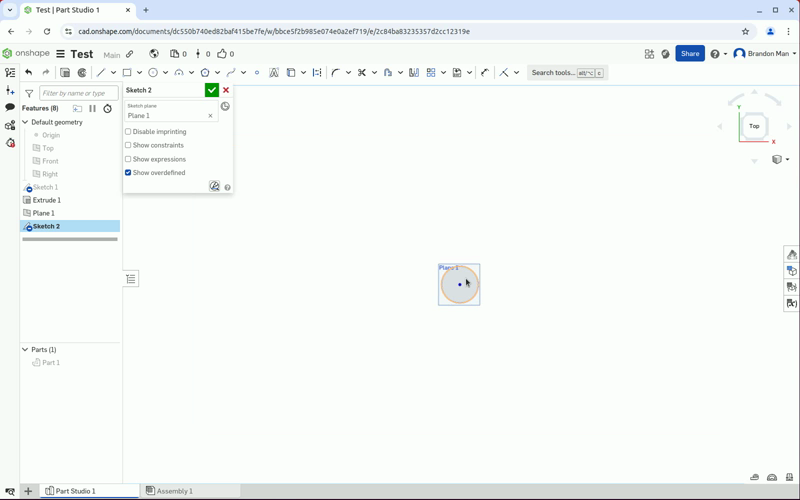
scroll(6)
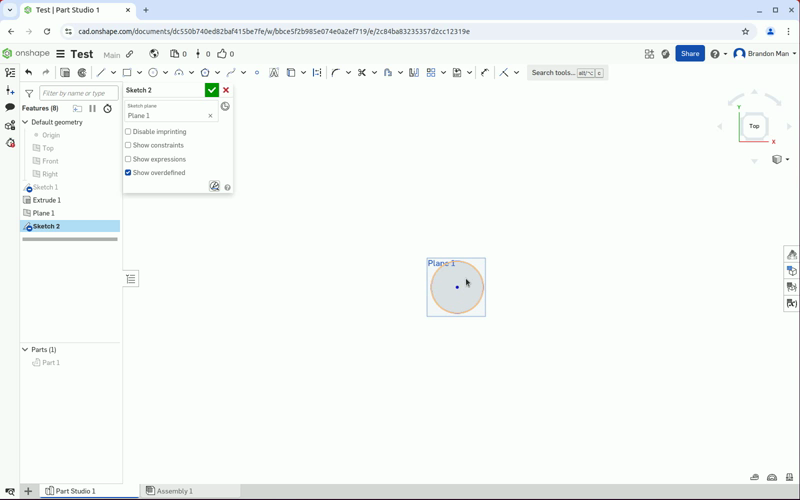
scroll(6)
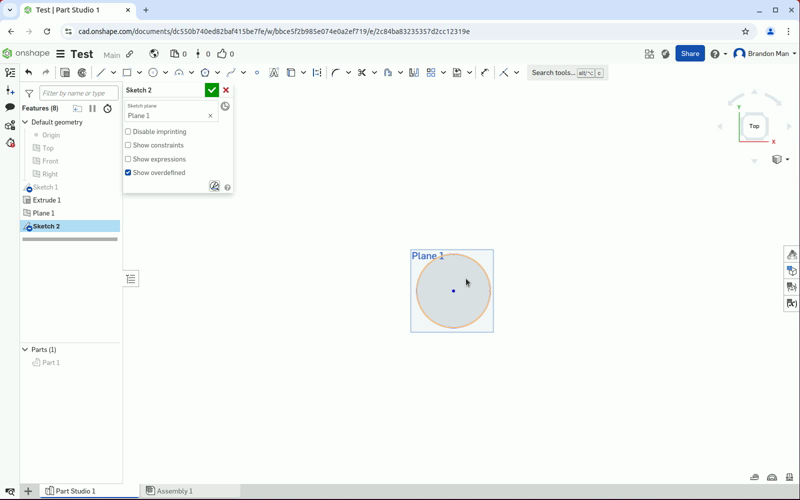
scroll(6)
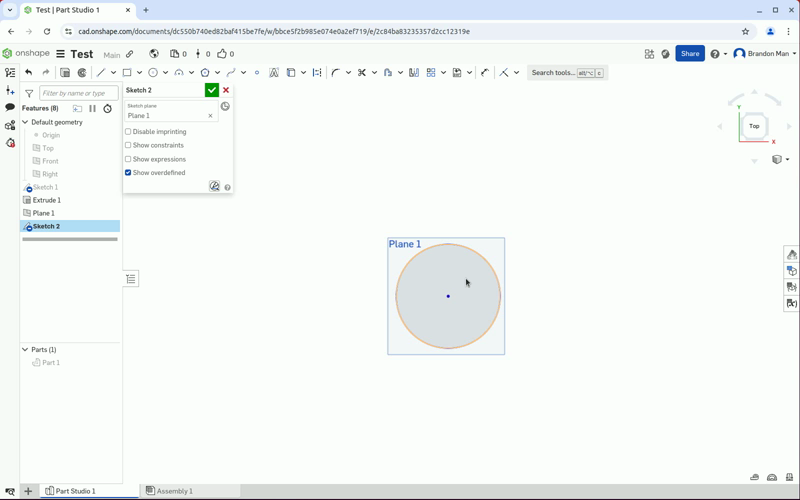
scroll(6)
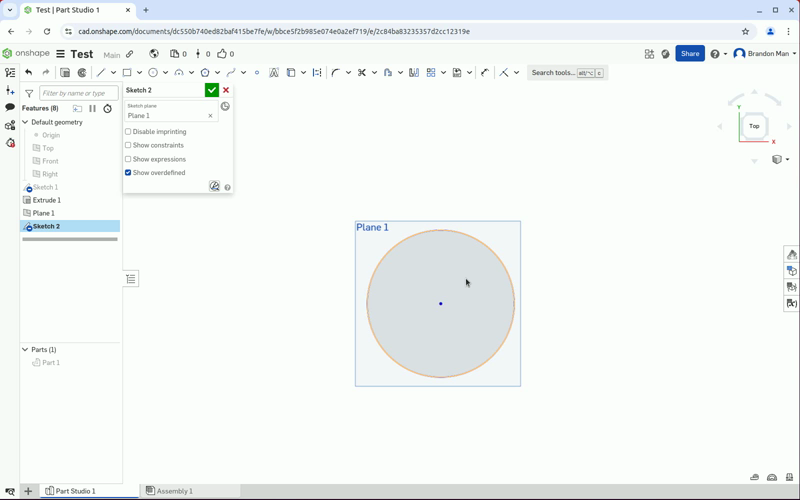
scroll(6)
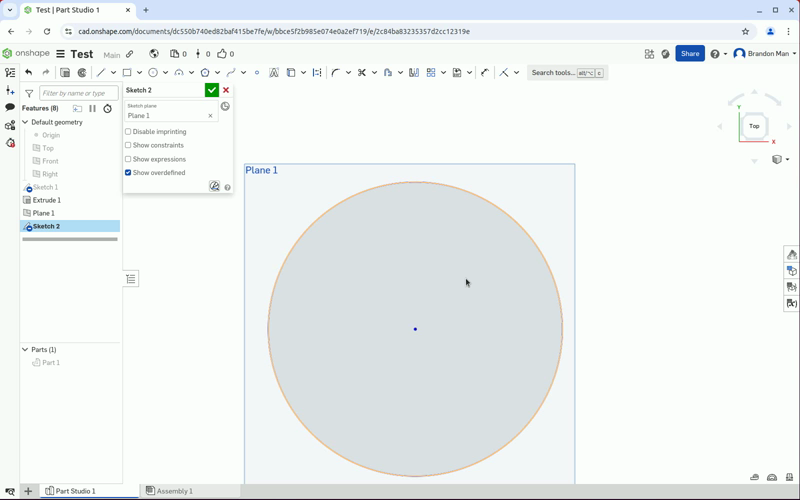
click(466, 278)
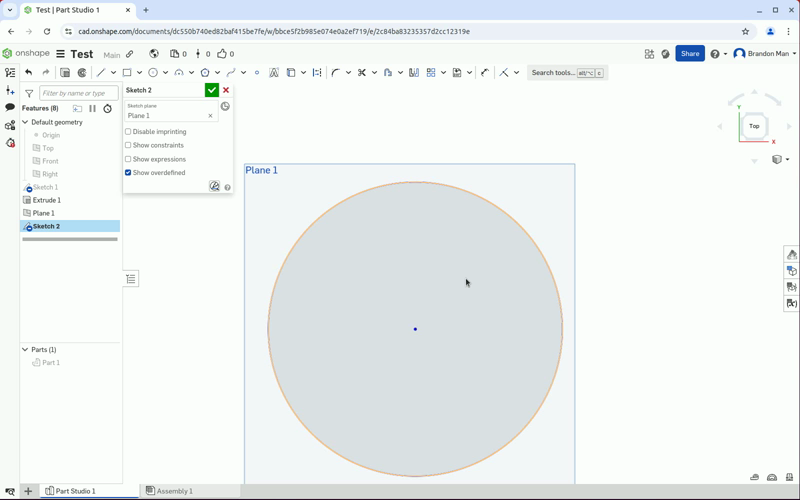
scroll(-6)
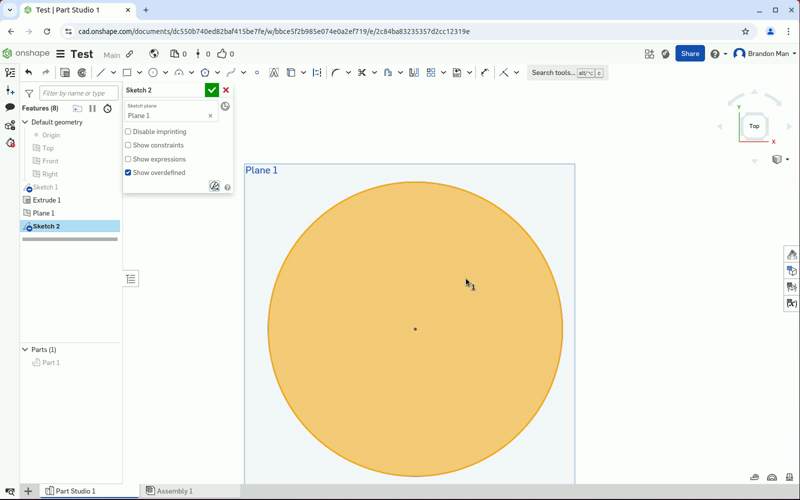
scroll(-6)
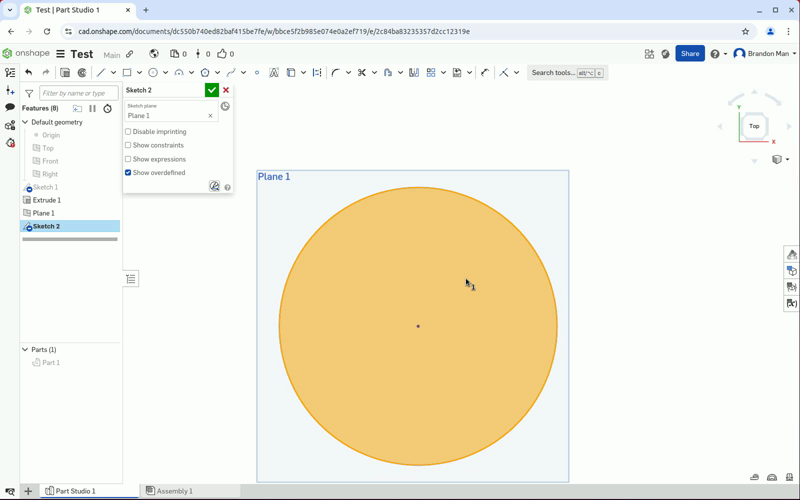
scroll(-6)
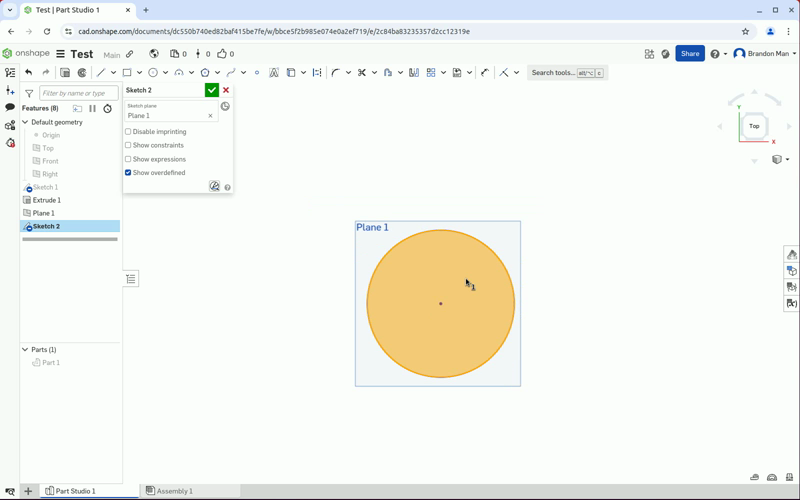
scroll(-6)
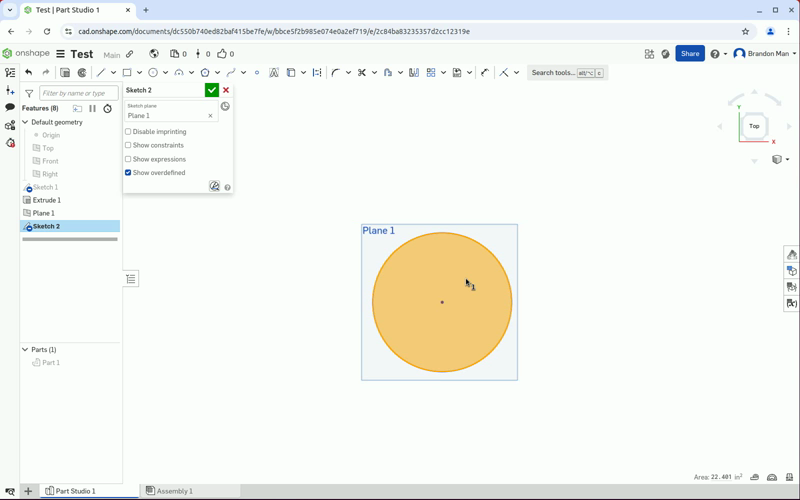
scroll(-6)
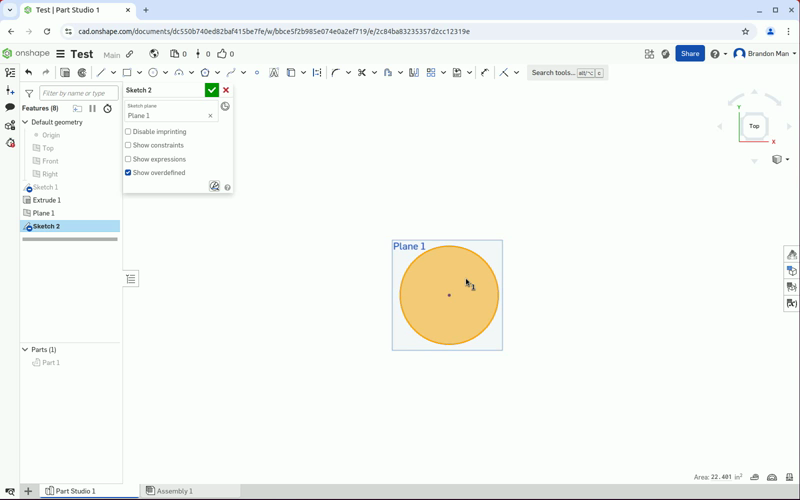
scroll(-6)
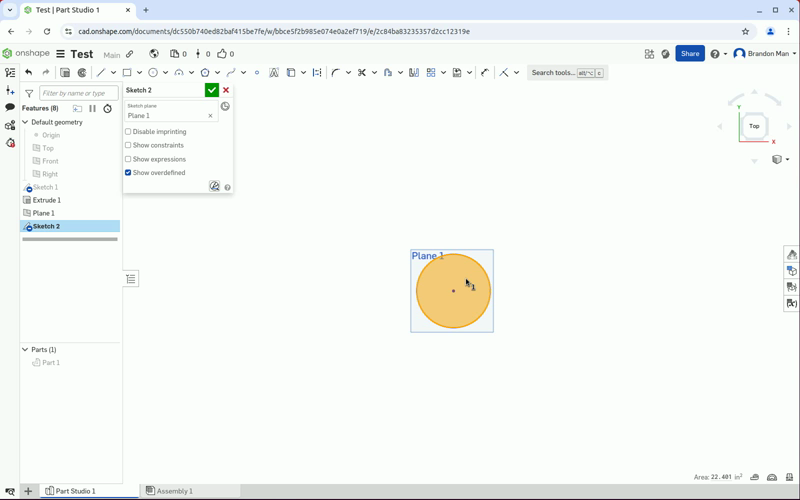
scroll(-6)
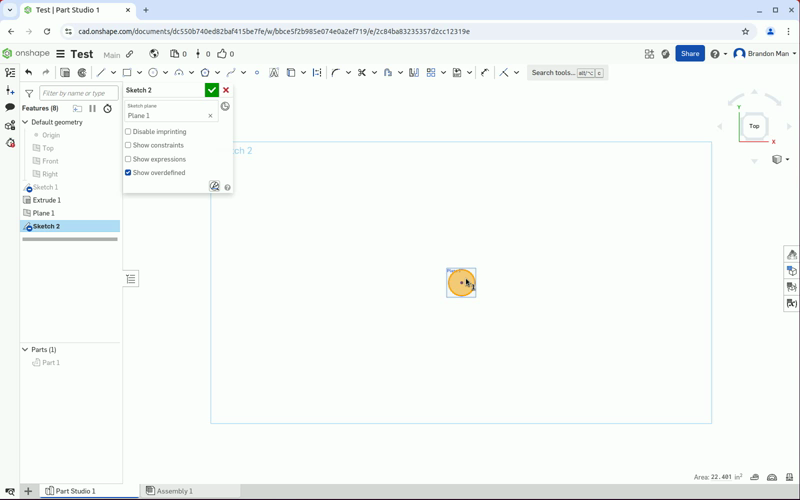
mouse_move(73, 352)
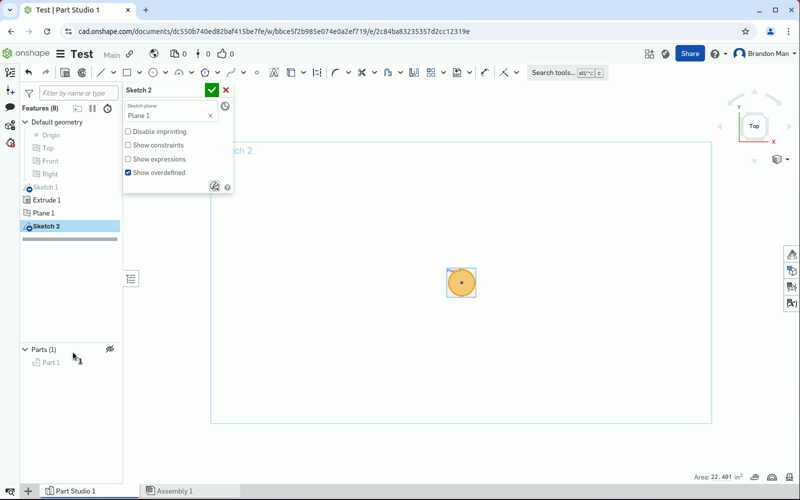
key(shift+y)
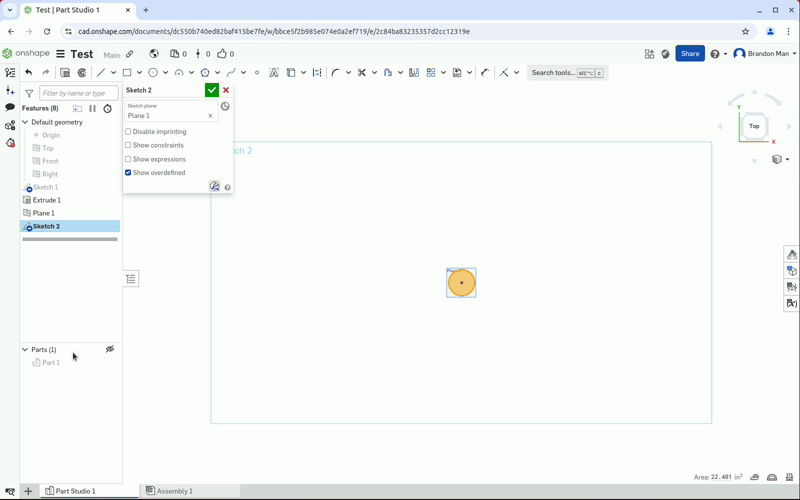
key(shift+e)
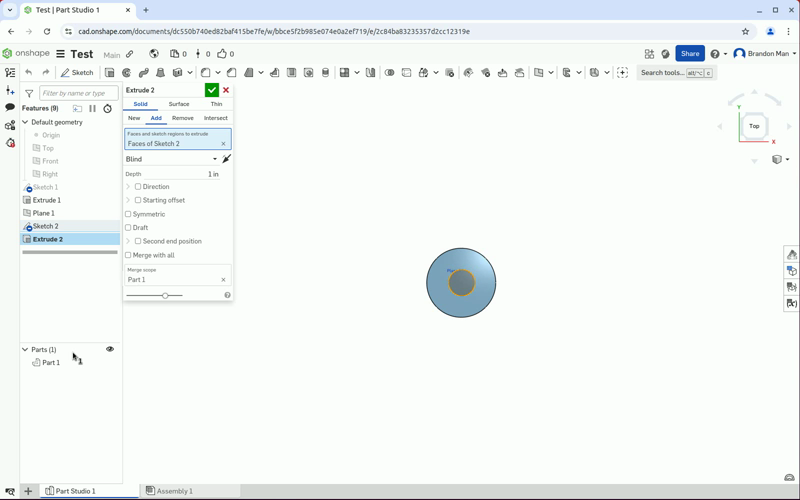
mouse_move(143, 106)
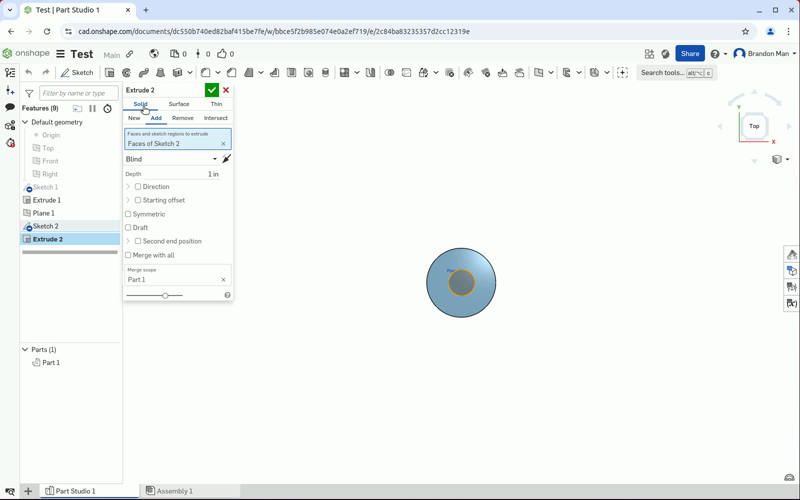
click(143, 106)
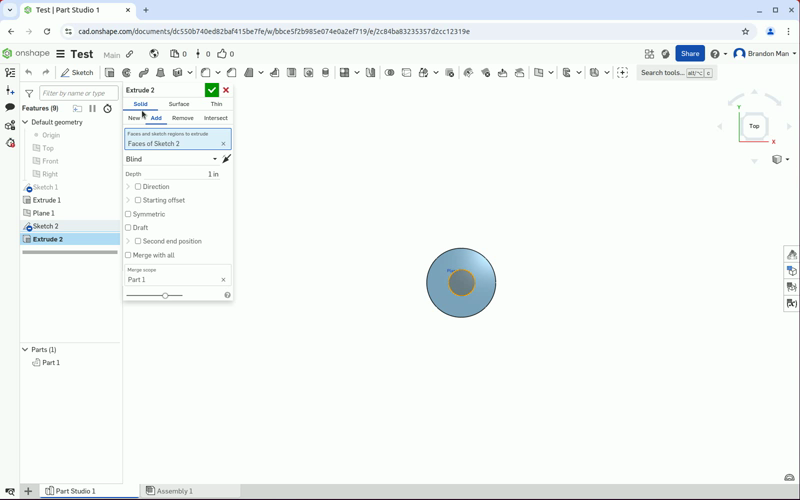
mouse_move(137, 120)
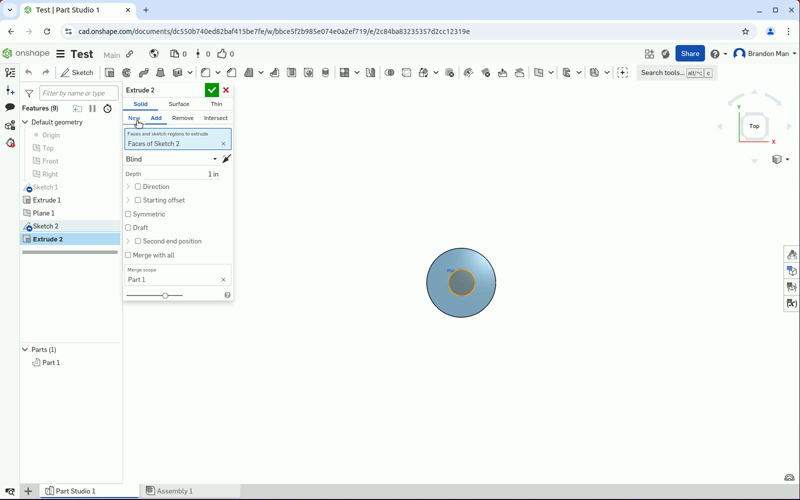
click(137, 120)
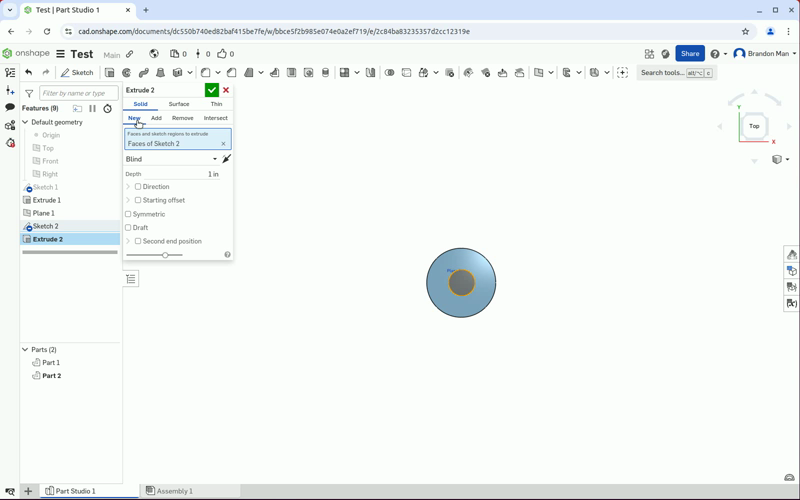
key(tab, 4)
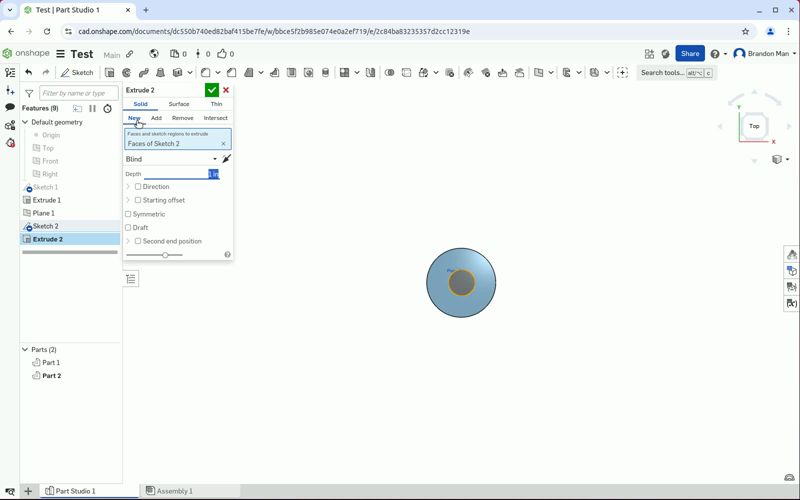
text(4.092)
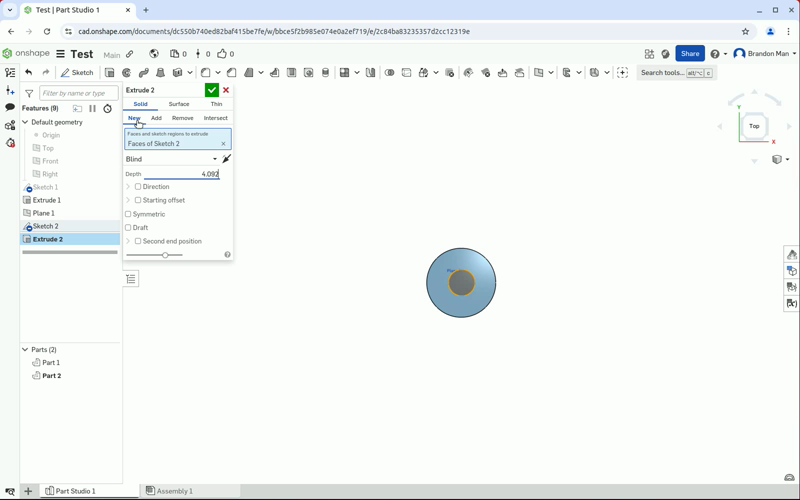
key(enter)
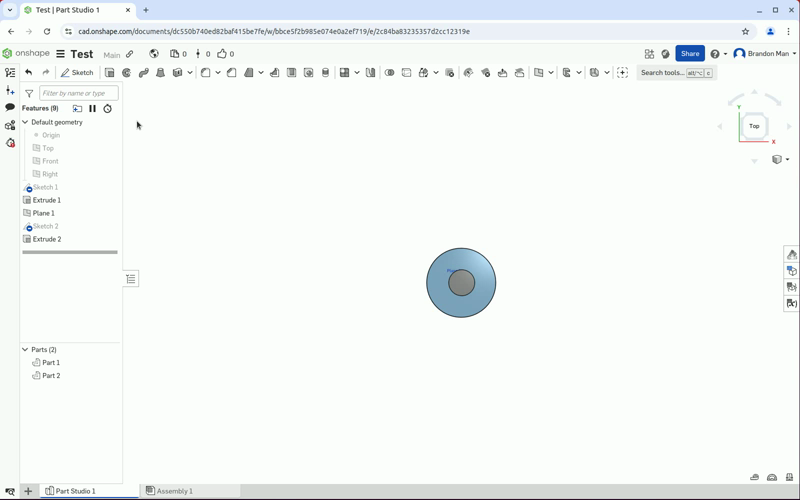
key(shift+h)
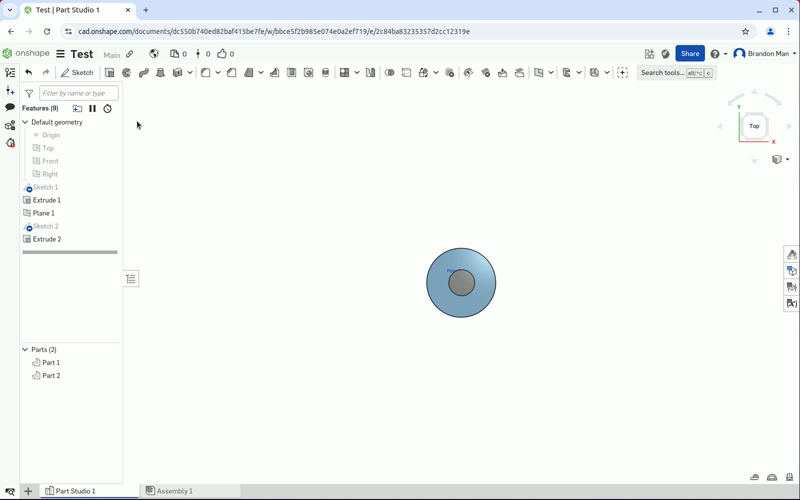
key(shift+h)
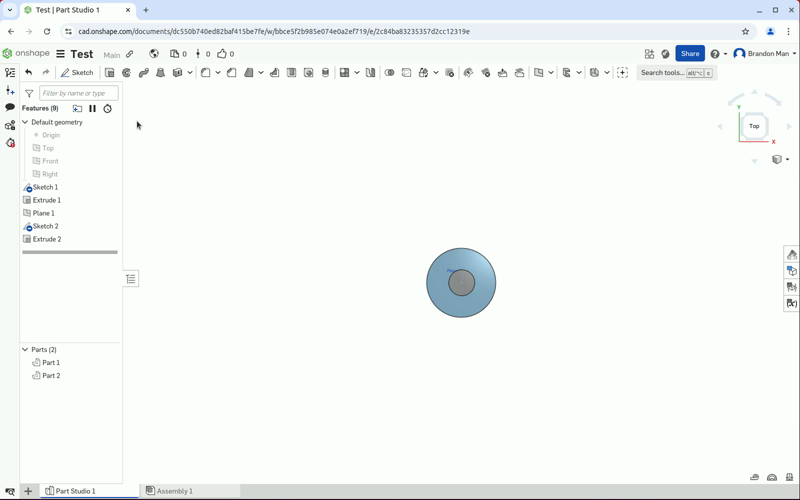
key(shift+7)
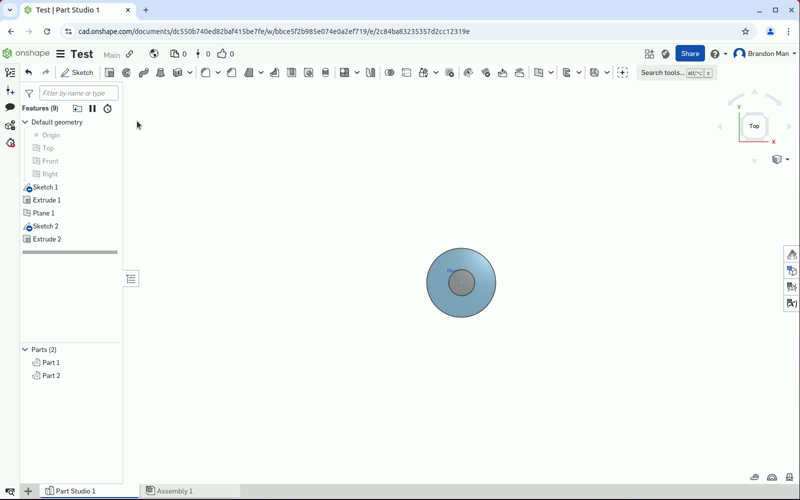
key(up, 3)
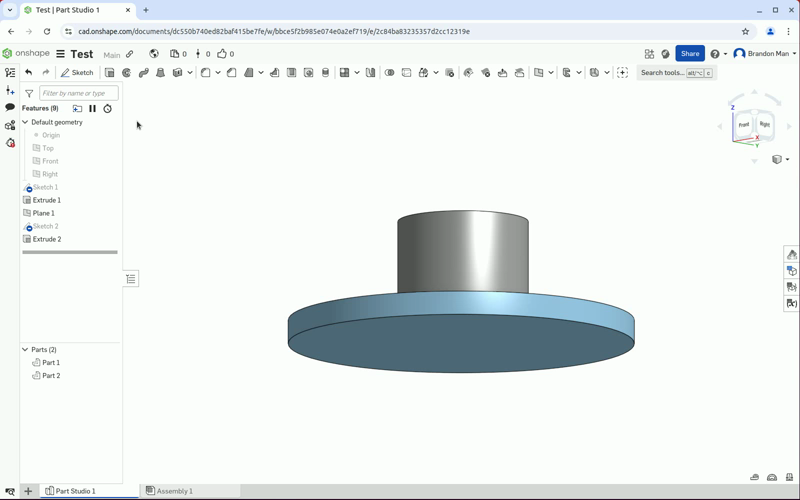
key(left, 3)
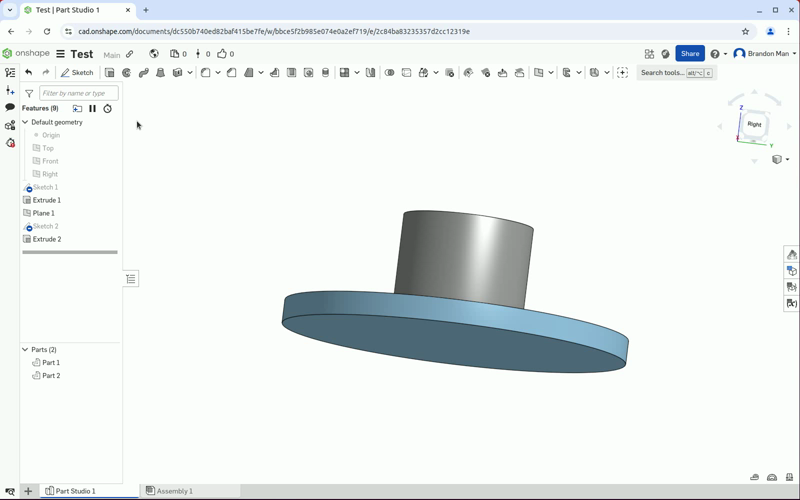
key(right, 3)
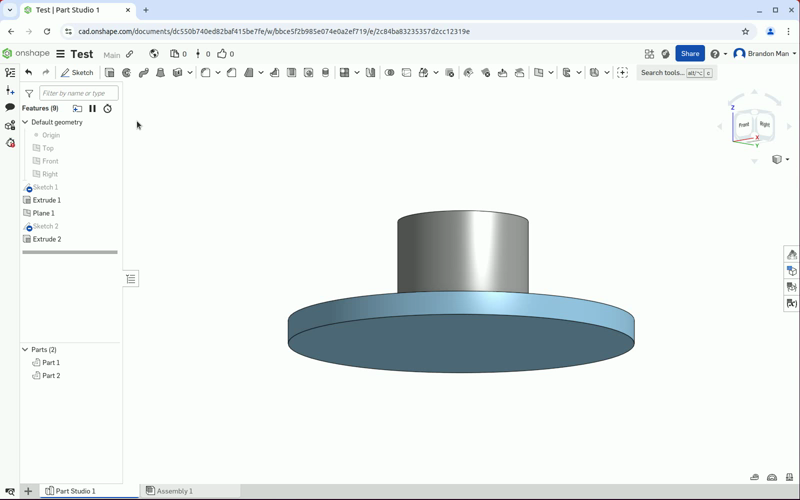
key(down, 3)
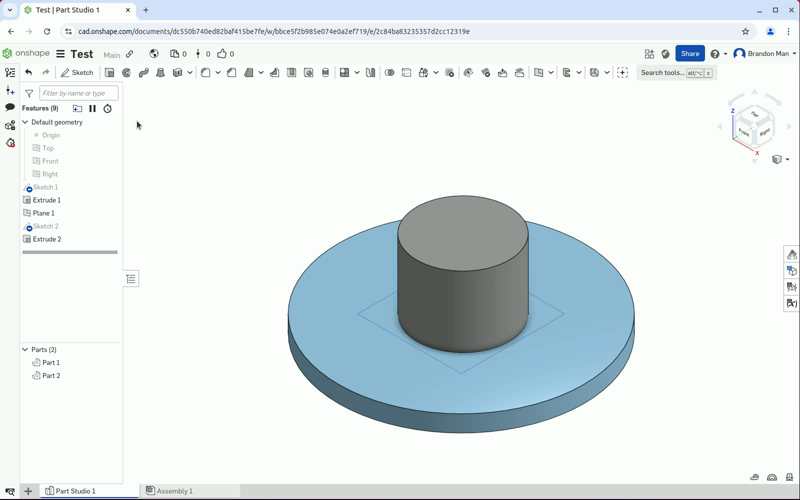
mouse_move(73, 189)
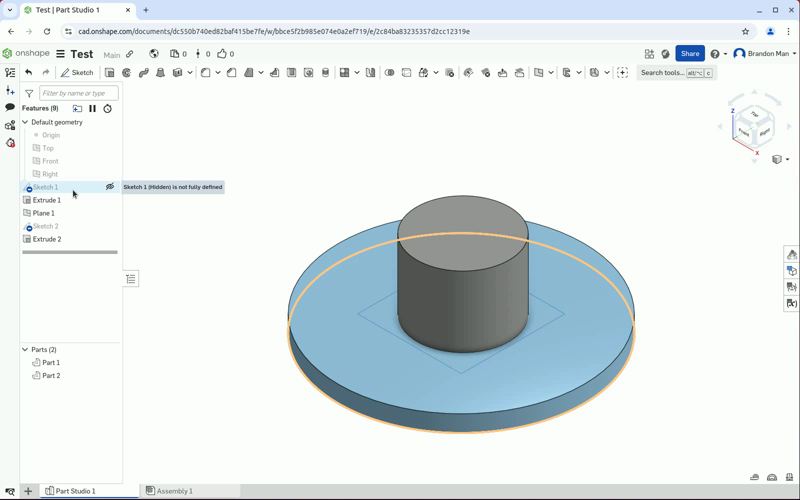
click(73, 189)